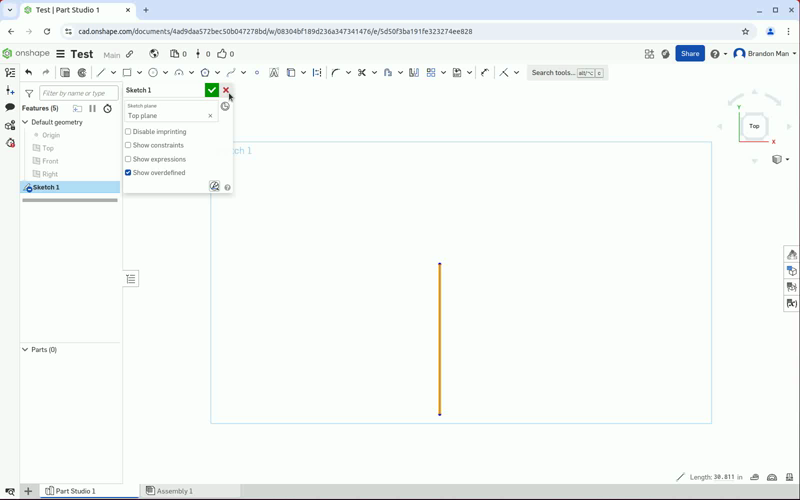
key(shift+h)
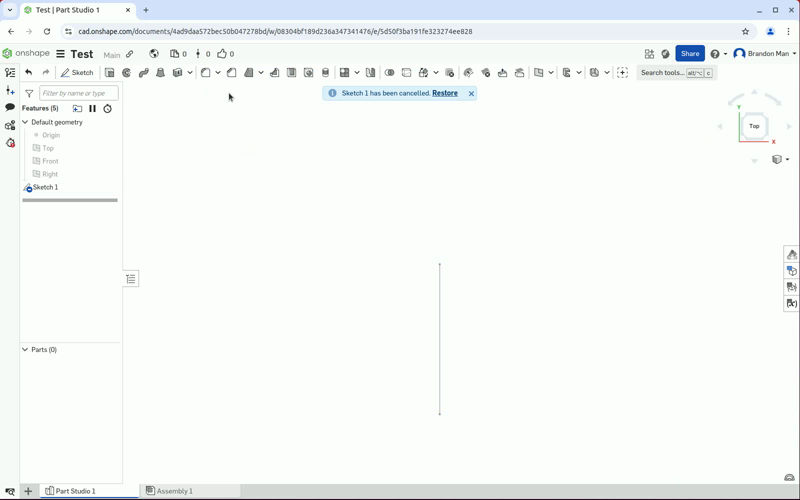
key(shift+s)
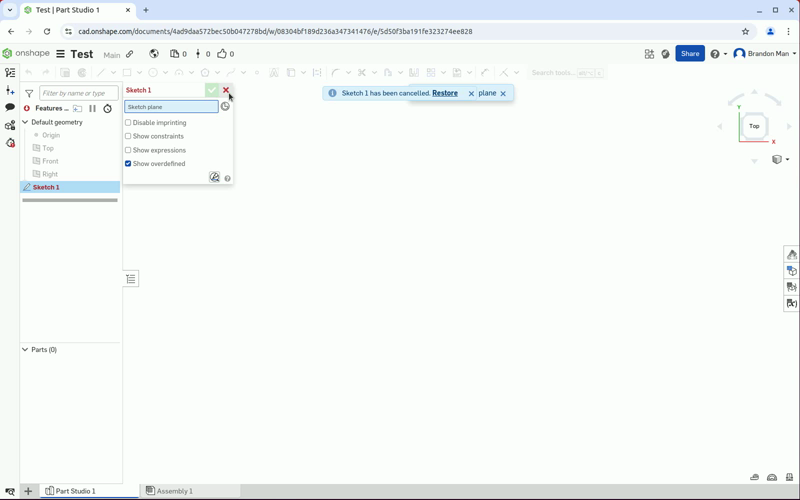
mouse_move(73, 150)
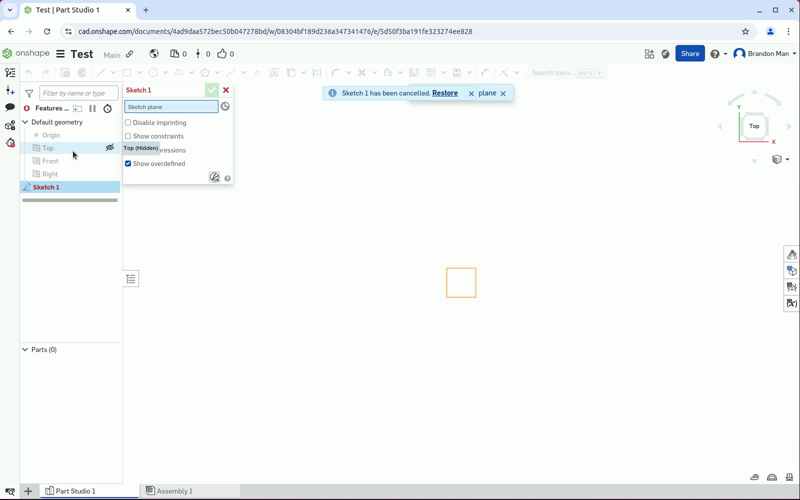
click(73, 150)
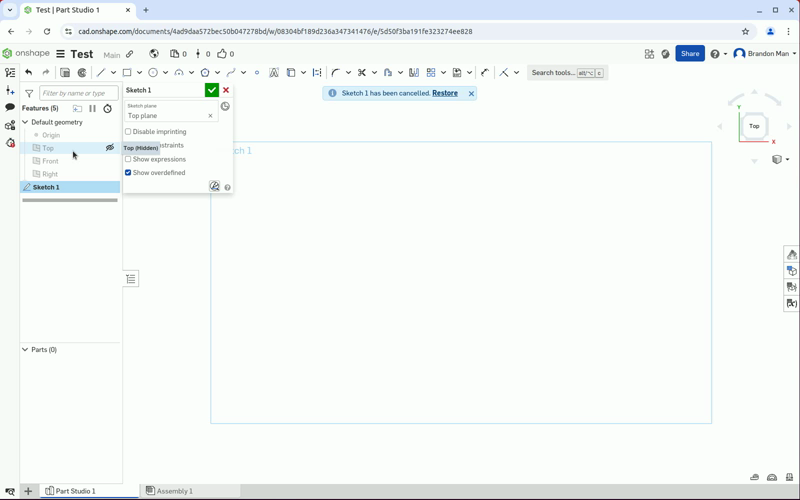
mouse_move(73, 352)
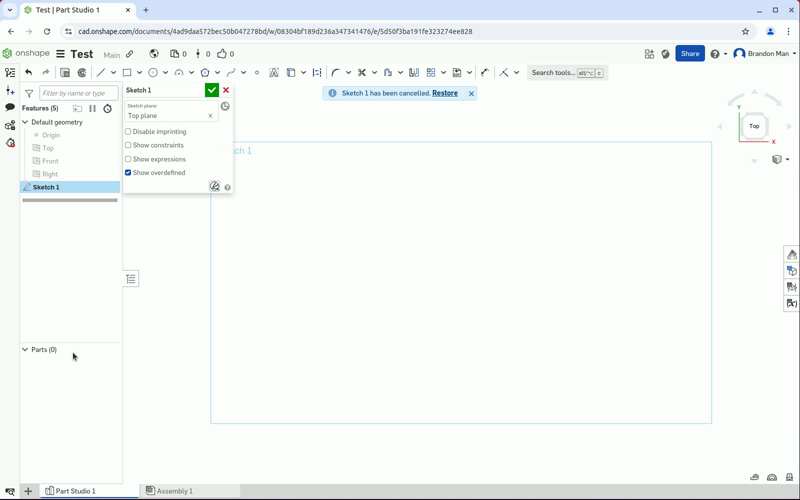
key(y)
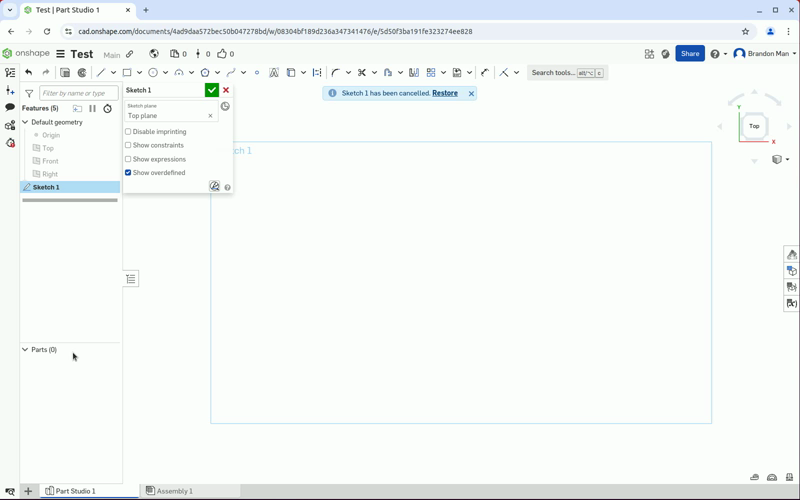
key(c)
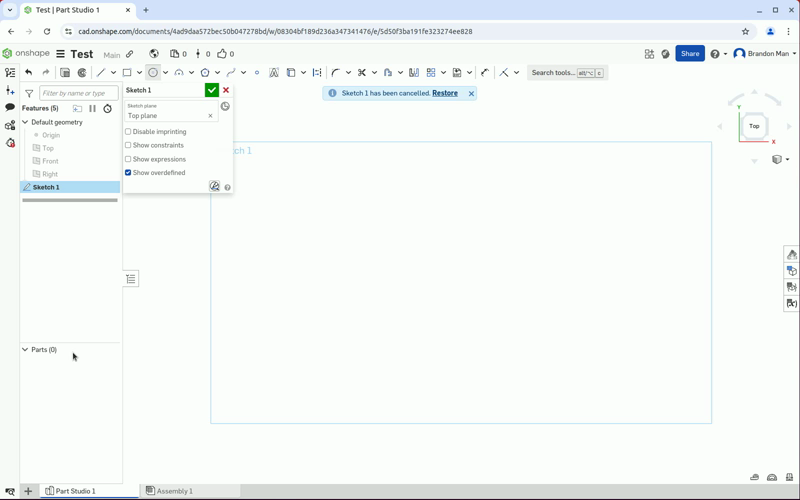
key_down(shift)
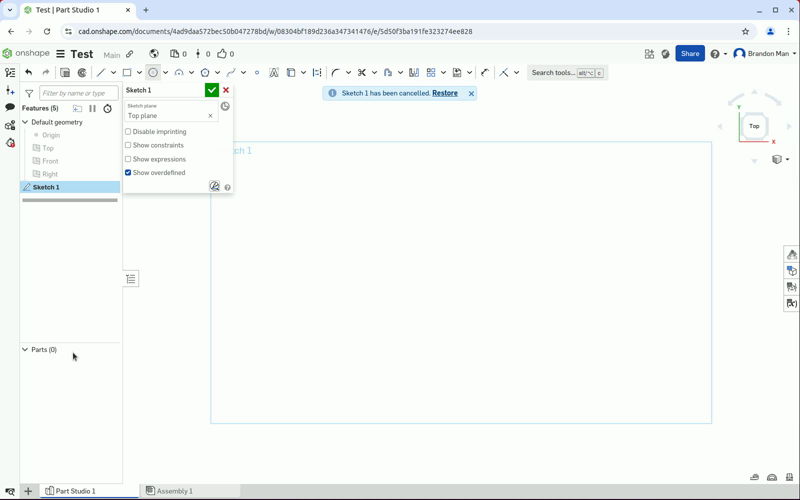
mouse_move(461, 282)
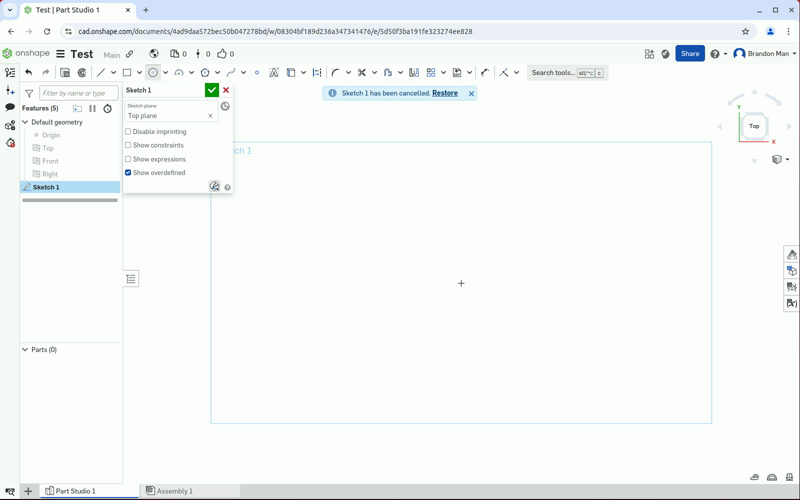
click(461, 282)
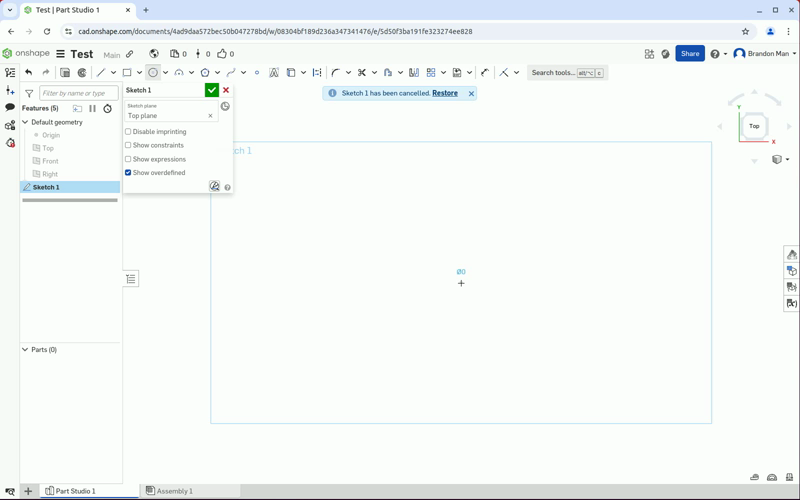
key_up(shift)
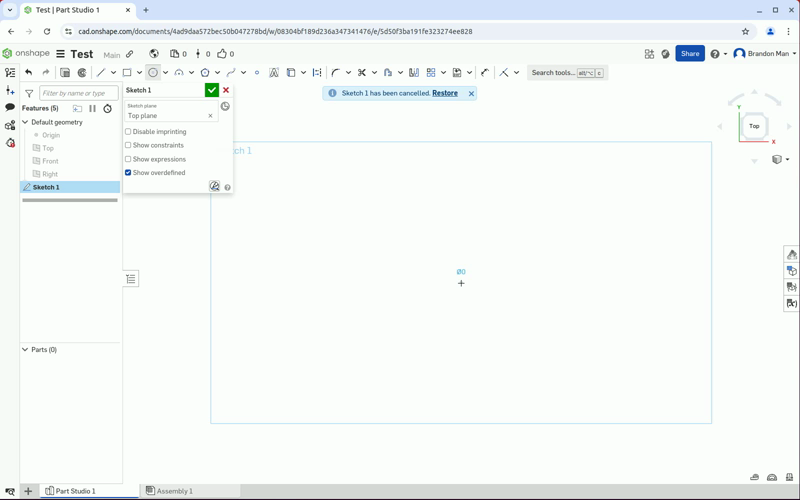
mouse_move(540, 282)
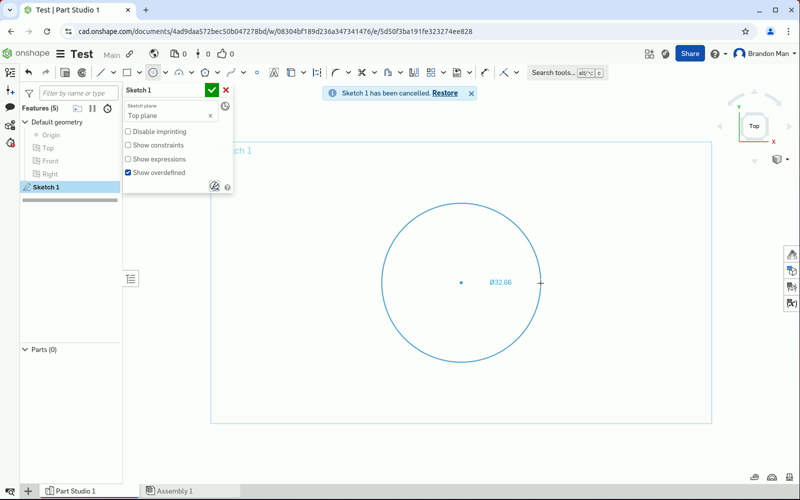
click(540, 282)
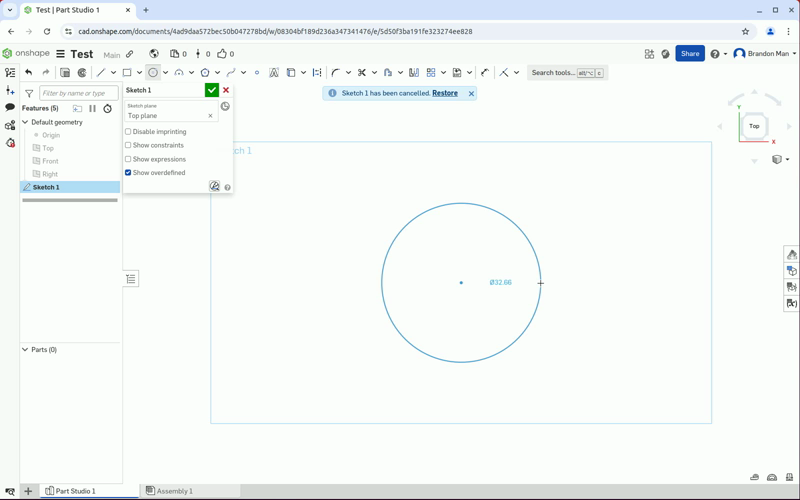
key(esc)
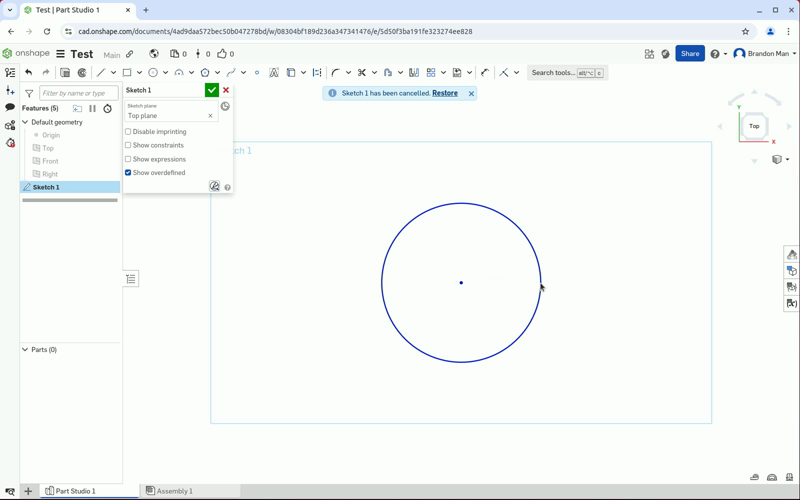
key(c)
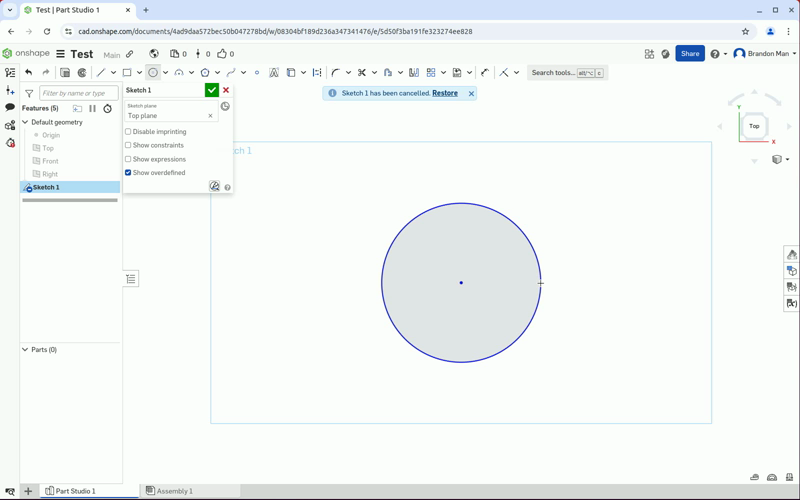
key_down(shift)
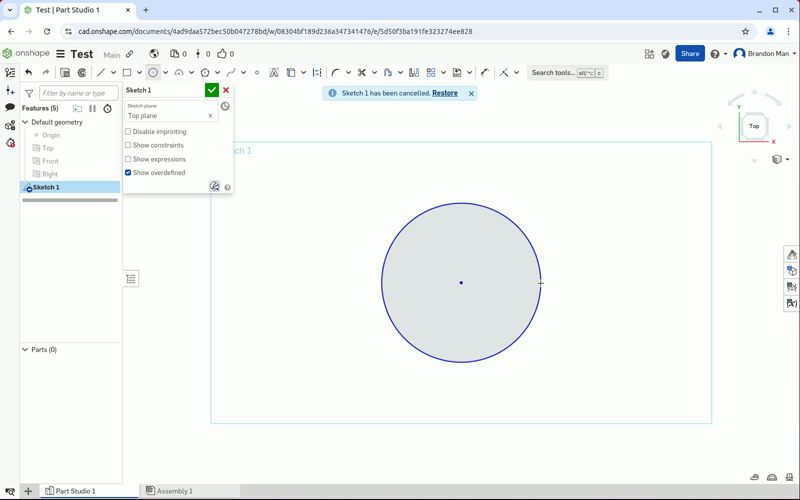
mouse_move(461, 282)
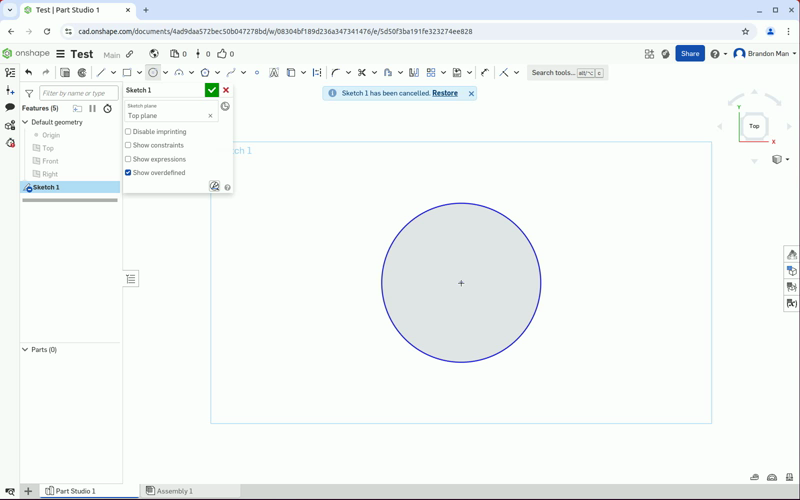
click(461, 282)
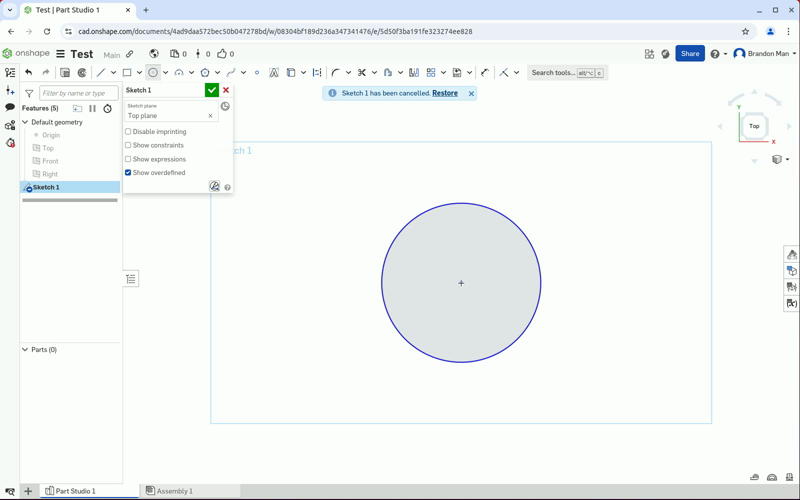
key_up(shift)
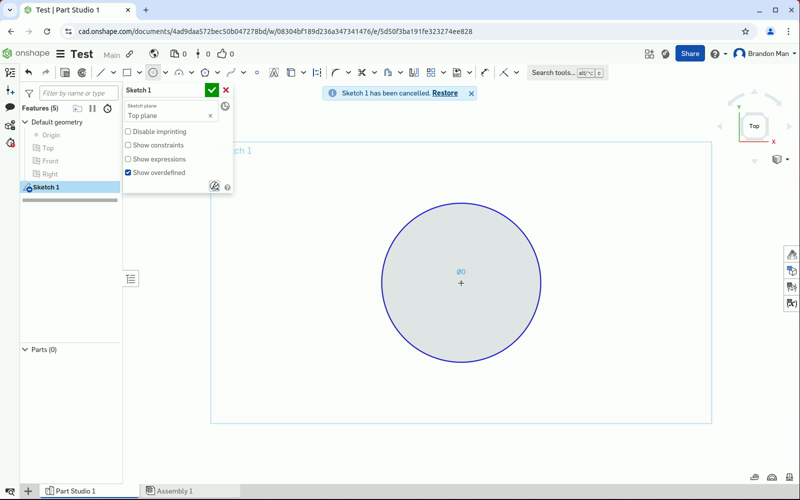
mouse_move(535, 282)
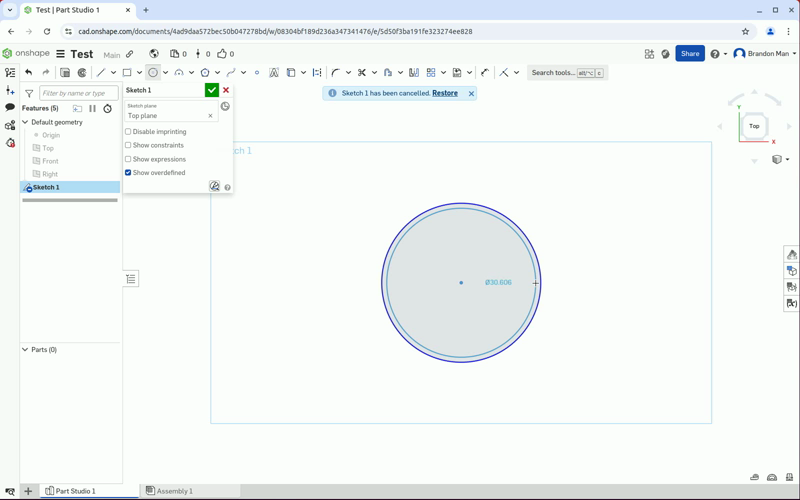
click(535, 282)
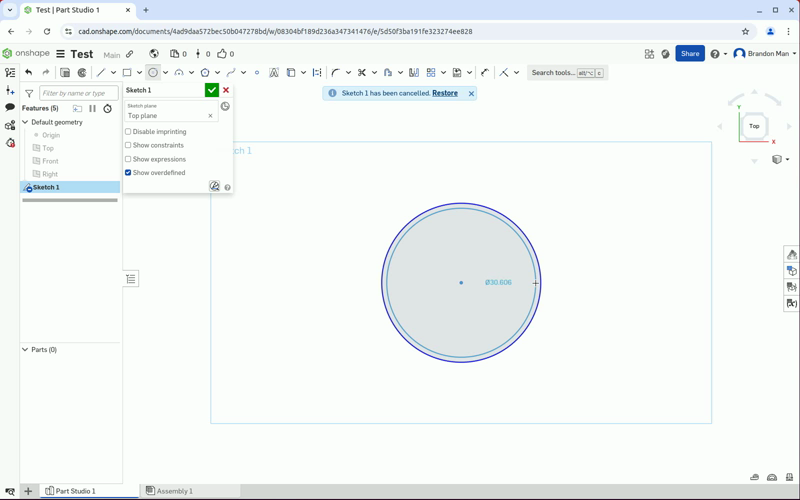
key(esc)
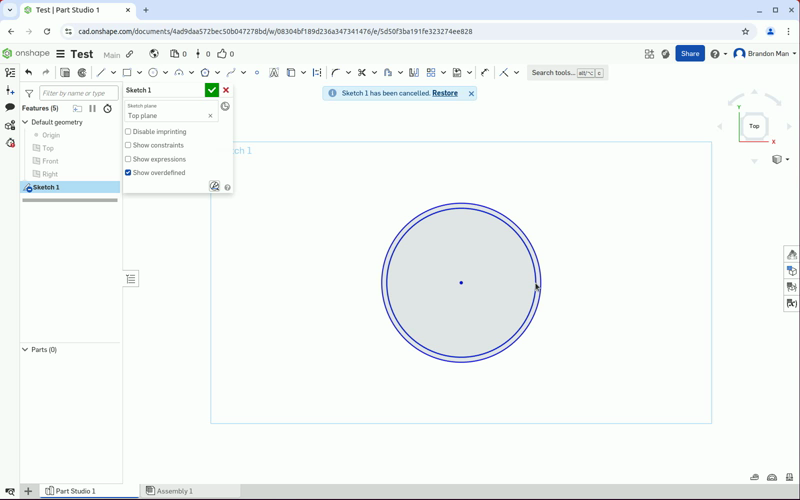
mouse_move(421, 347)
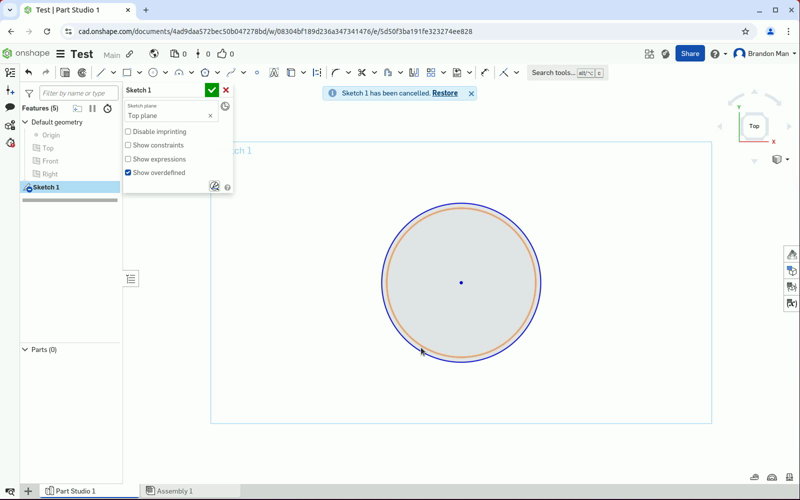
click(421, 347)
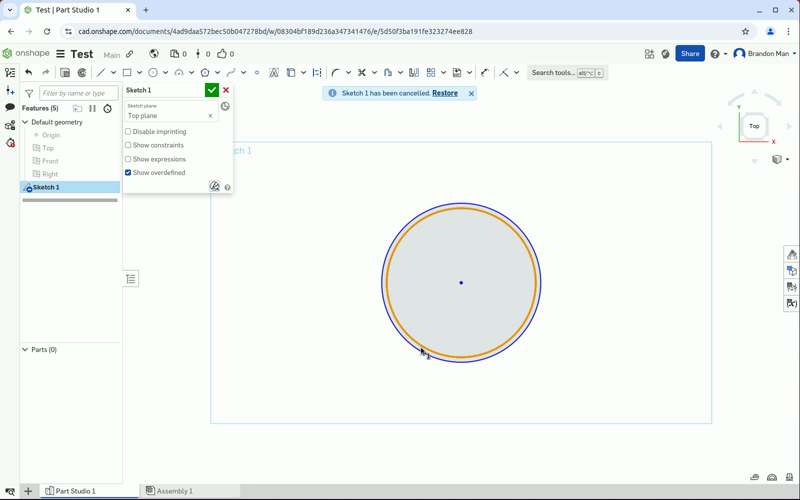
mouse_move(73, 352)
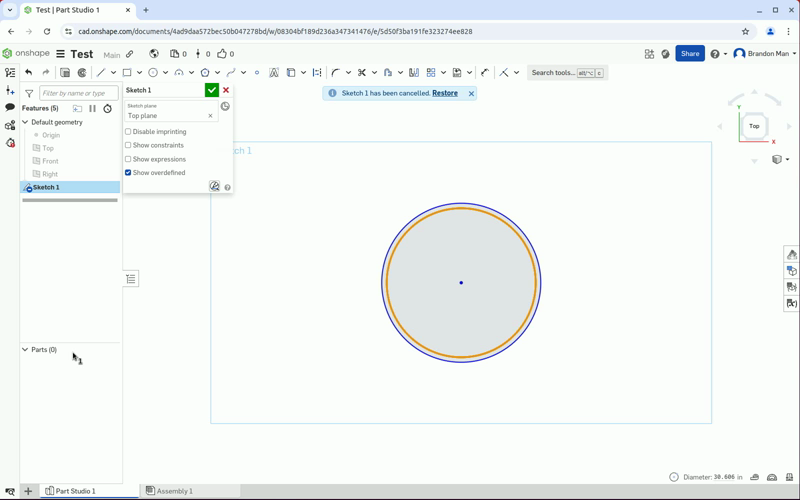
key(shift+y)
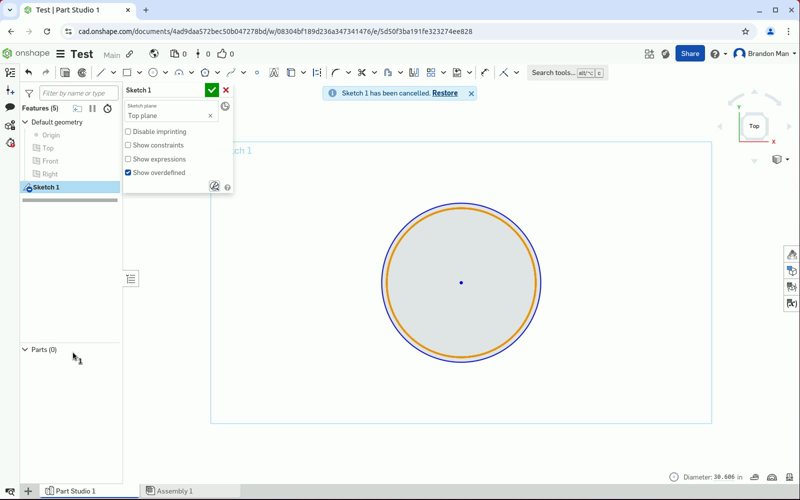
key(shift+e)
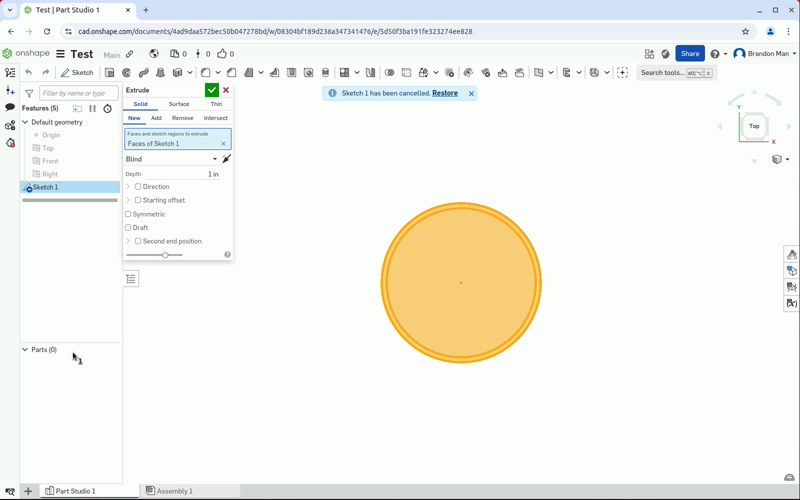
mouse_move(143, 106)
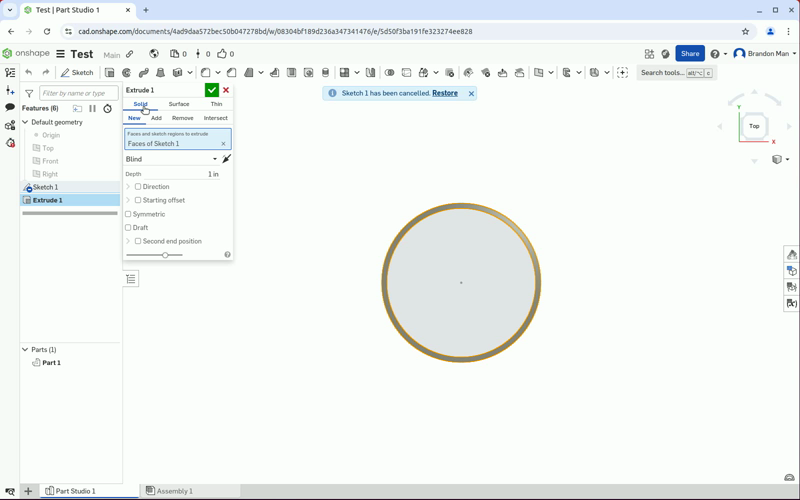
click(143, 106)
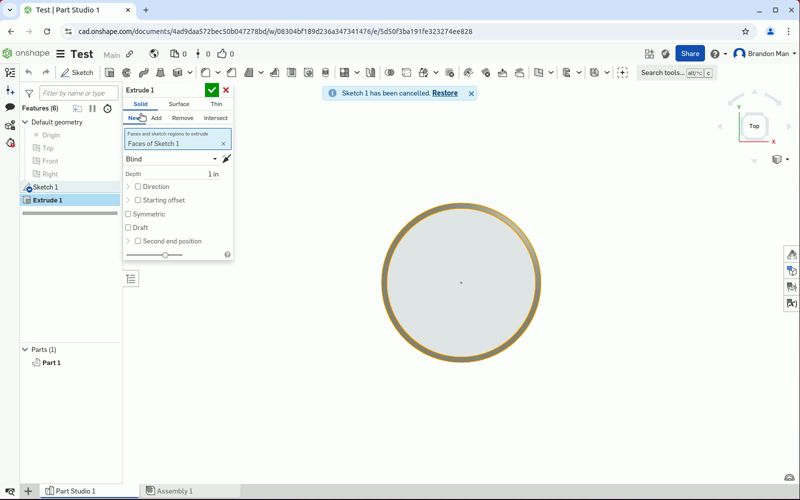
mouse_move(137, 120)
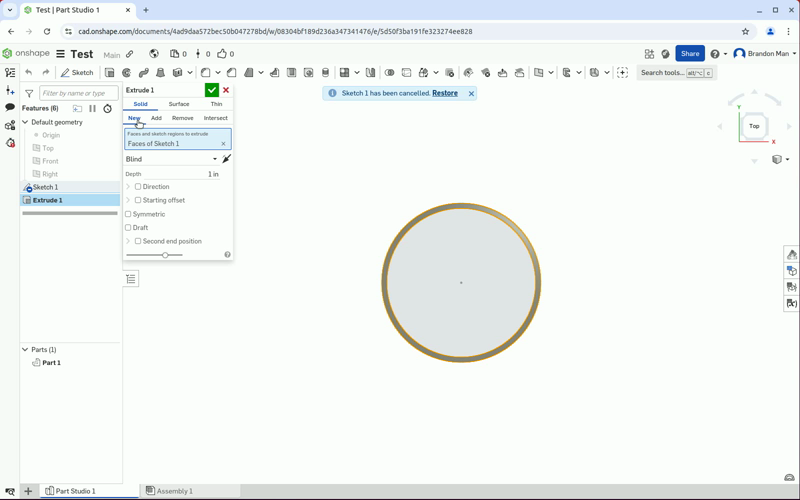
click(137, 120)
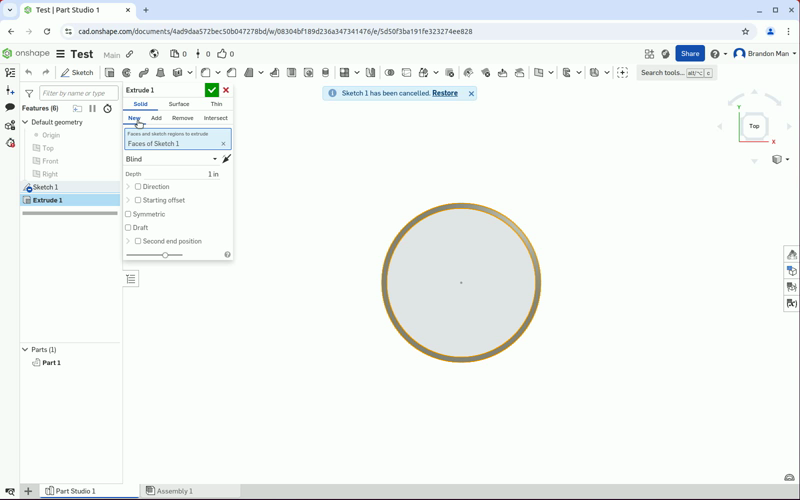
key(tab, 4)
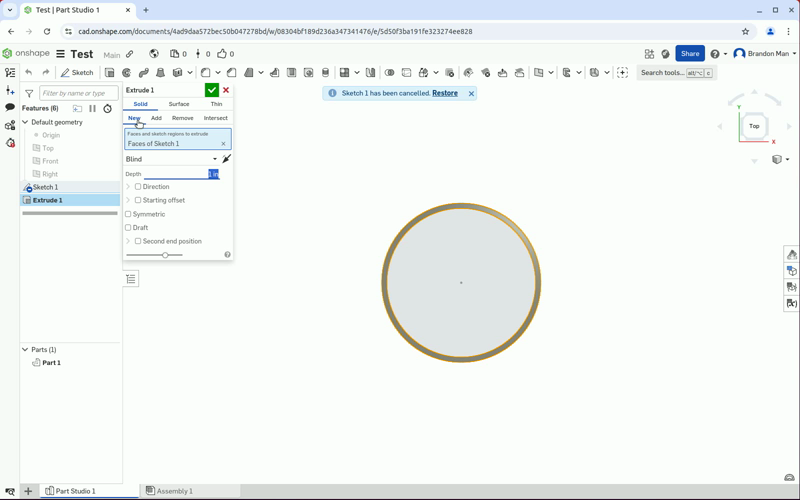
text(23.108)
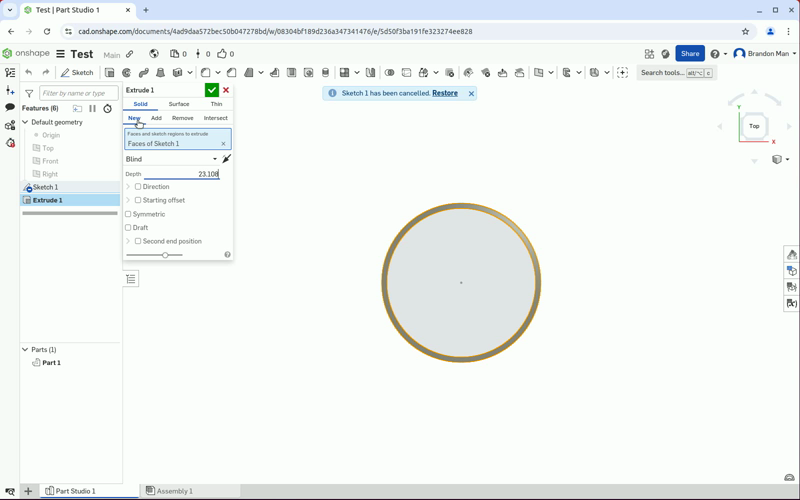
key(enter)
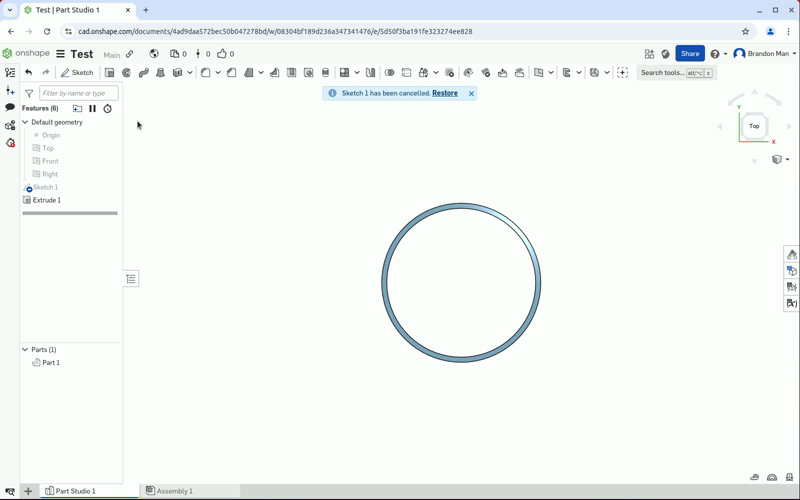
key(shift+h)
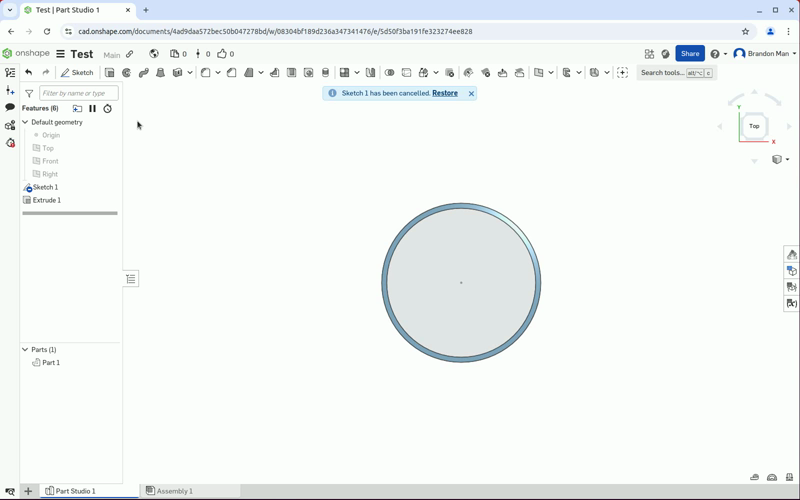
key(shift+h)
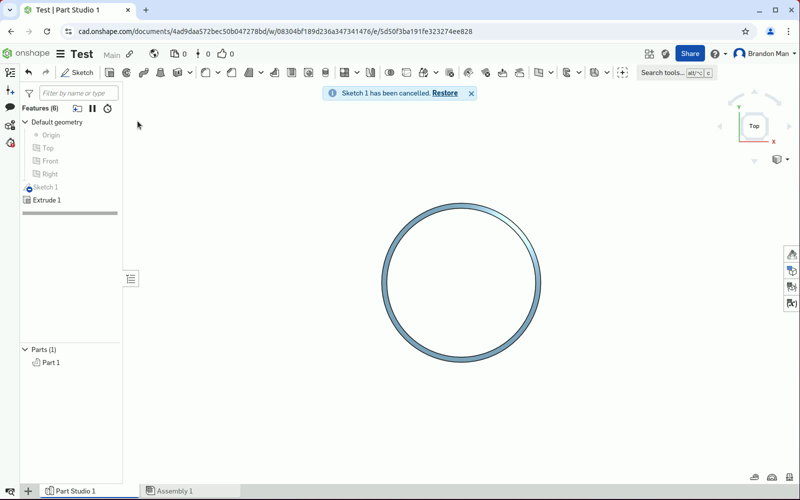
mouse_move(73, 189)
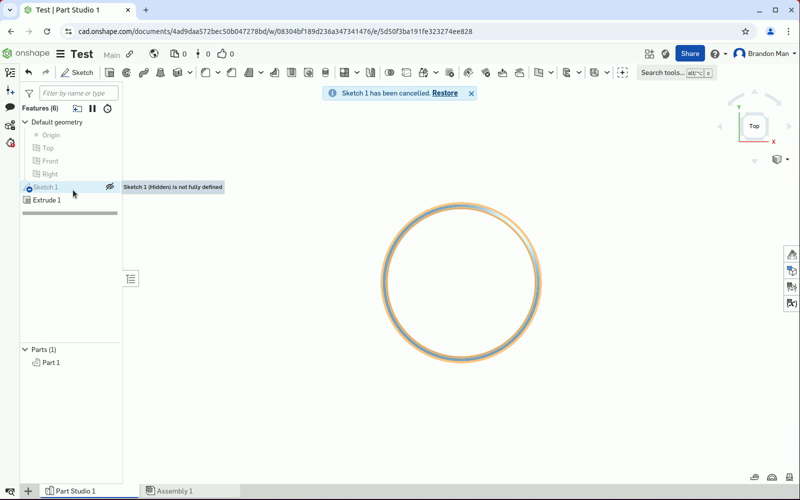
click(73, 189)
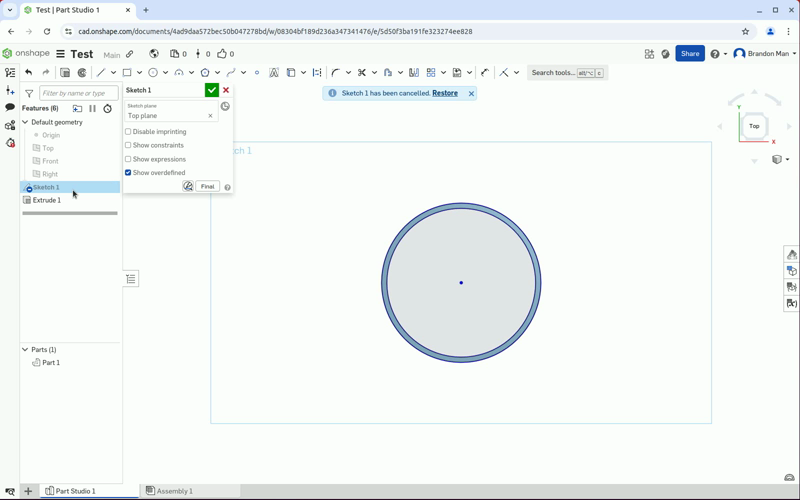
mouse_move(229, 92)
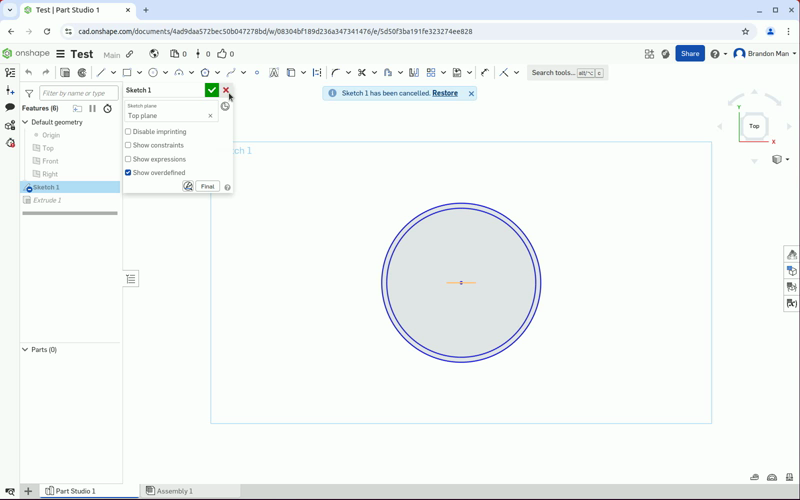
click(229, 92)
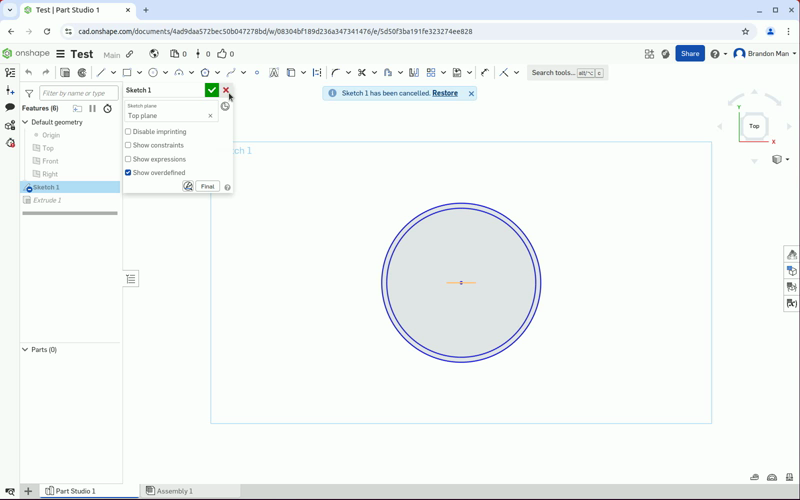
key(shift+s)
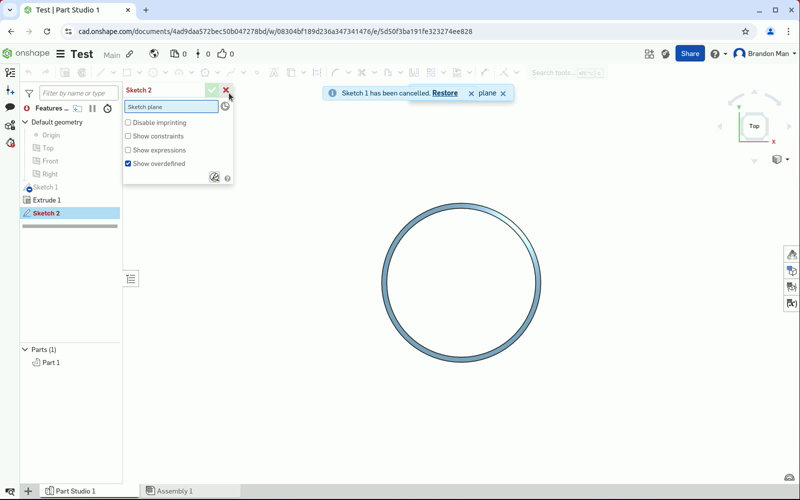
mouse_move(73, 150)
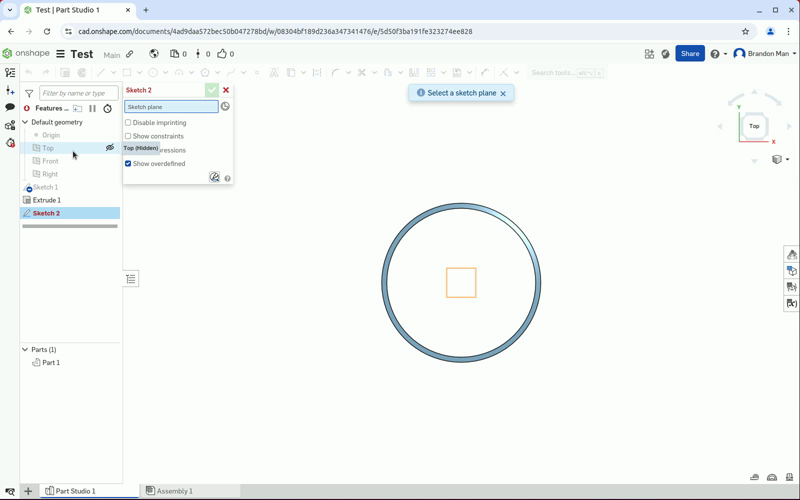
click(73, 150)
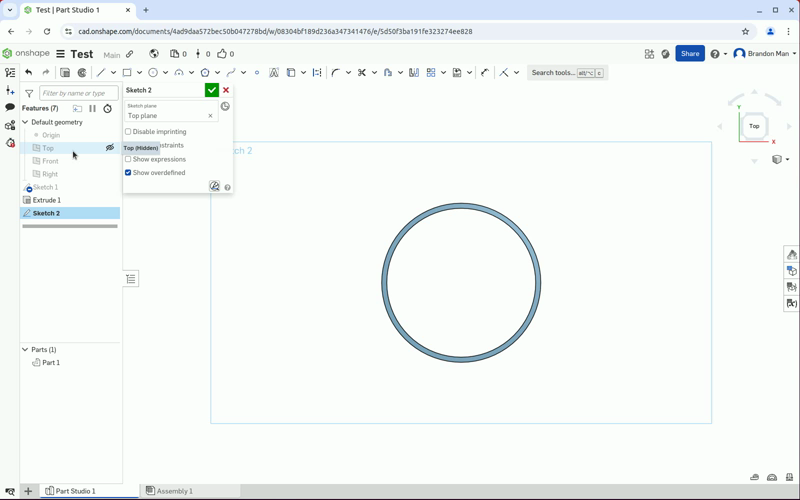
mouse_move(73, 352)
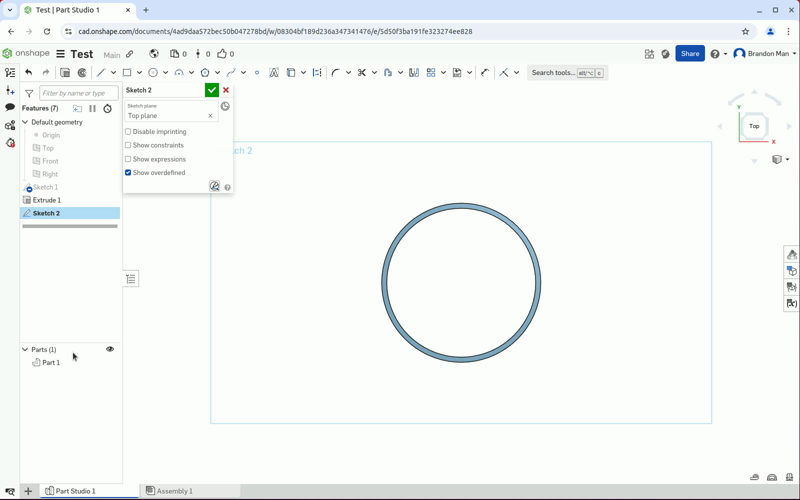
key(y)
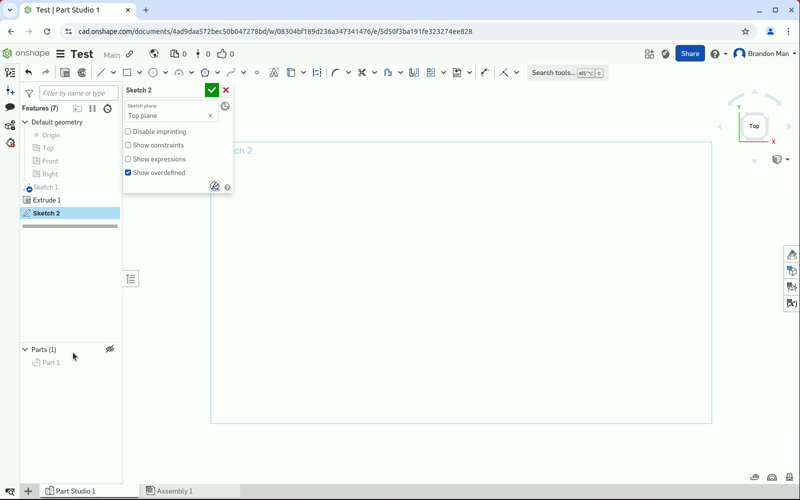
key(c)
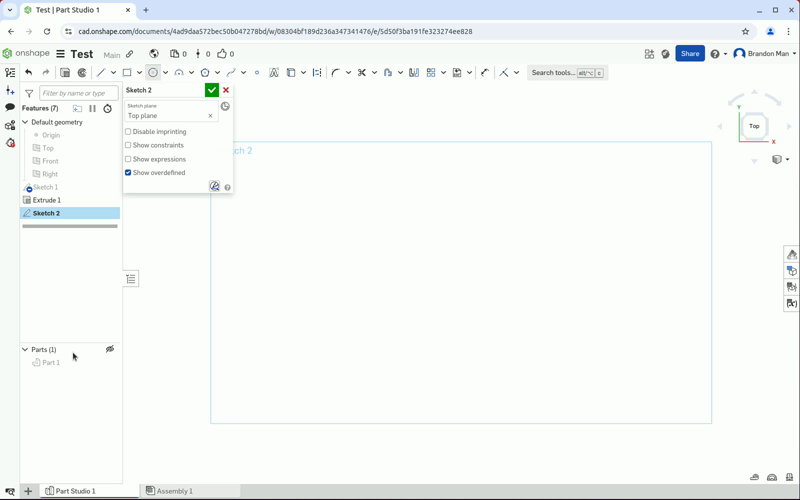
key_down(shift)
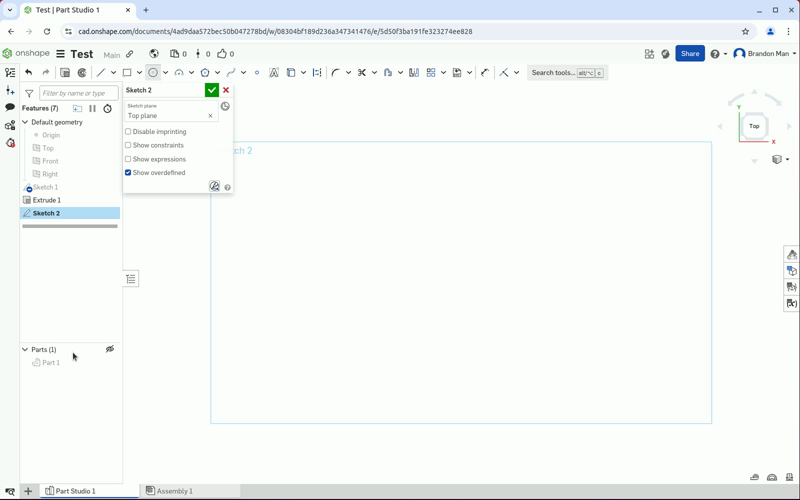
mouse_move(460, 282)
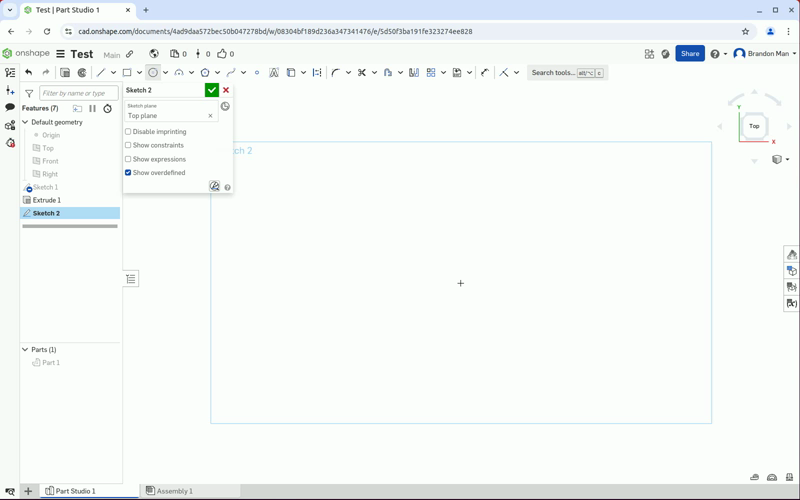
click(460, 282)
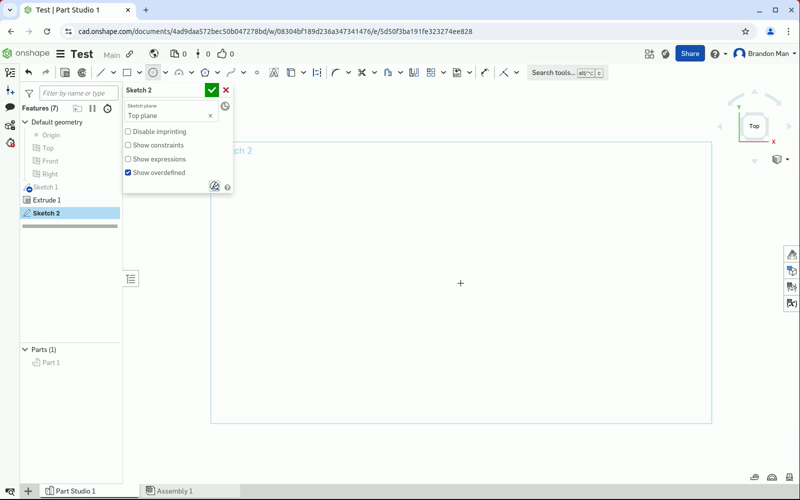
key_up(shift)
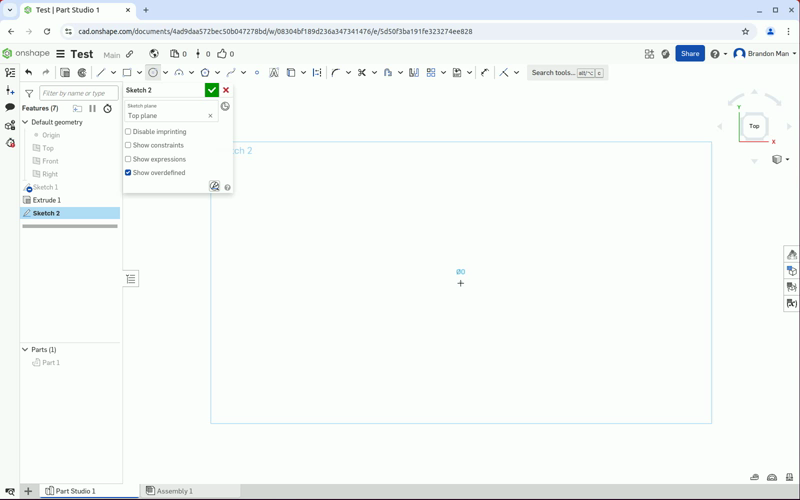
mouse_move(548, 282)
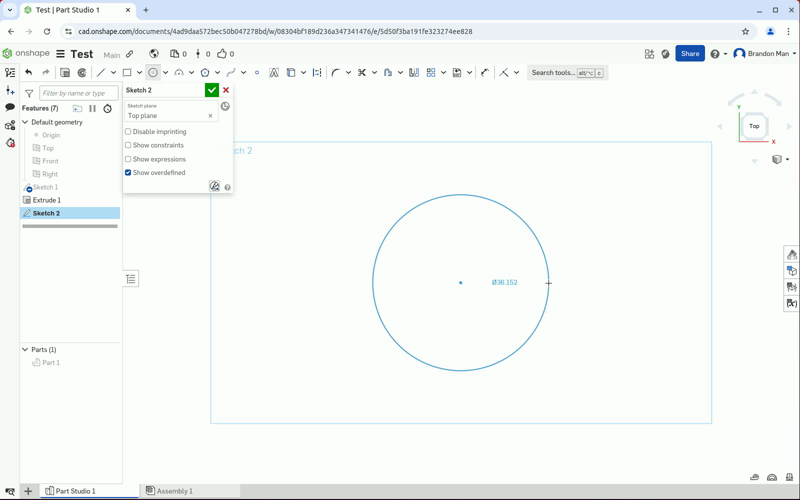
click(548, 282)
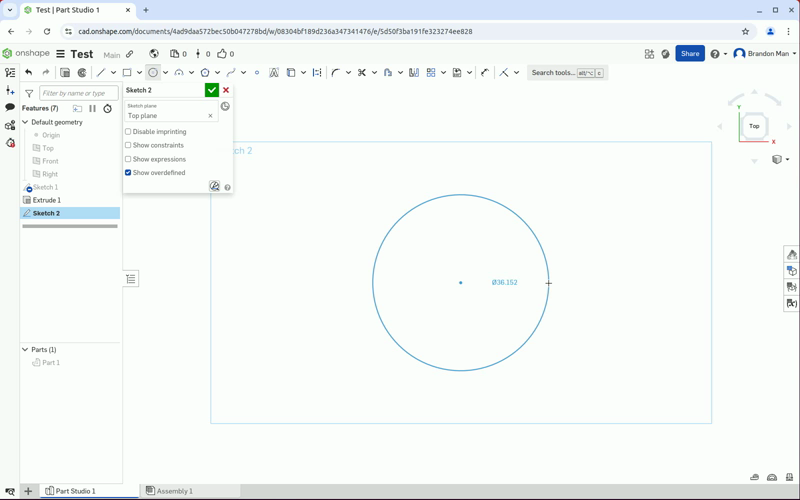
key(esc)
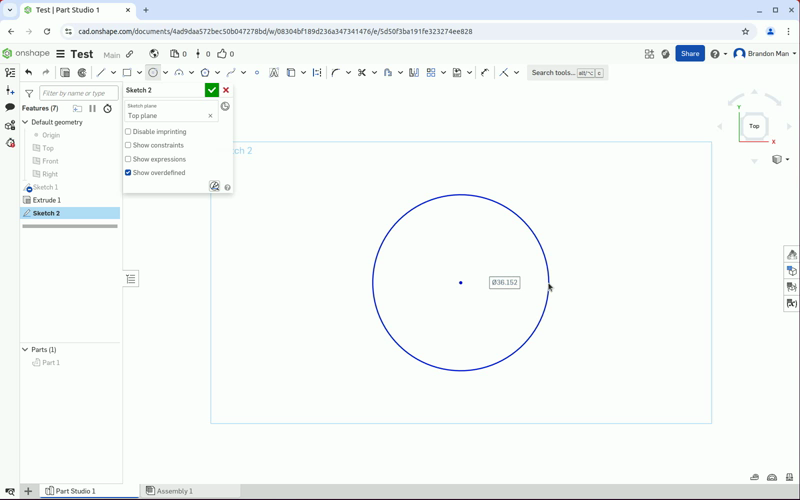
key(c)
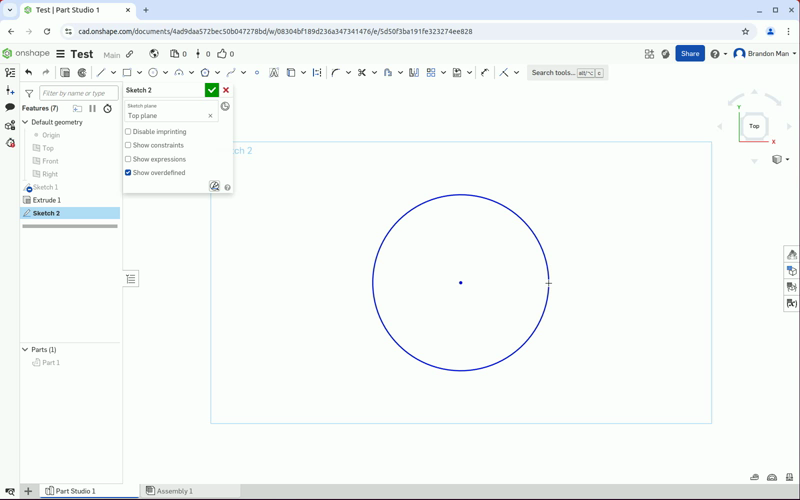
key_down(shift)
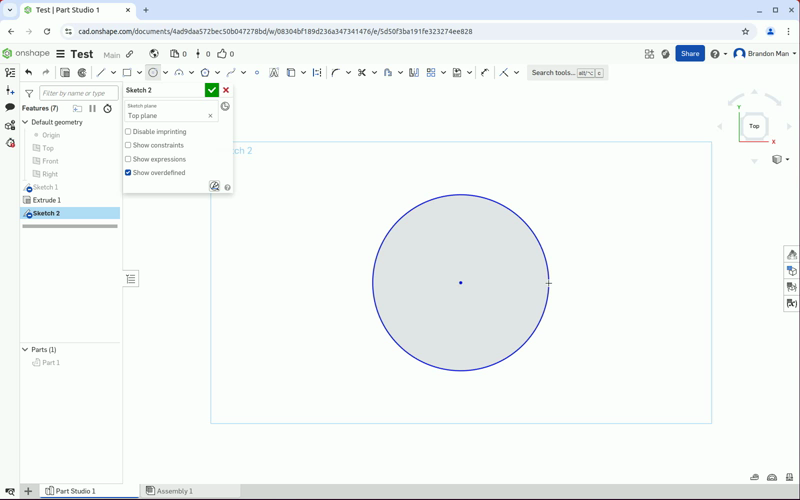
mouse_move(460, 282)
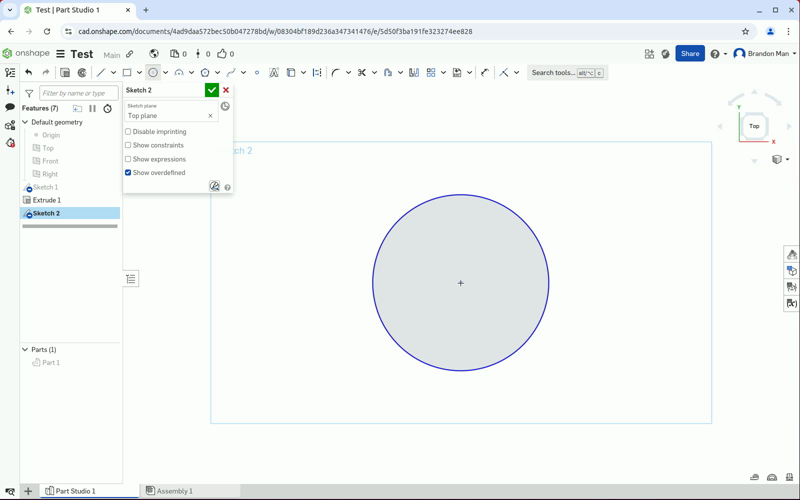
click(460, 282)
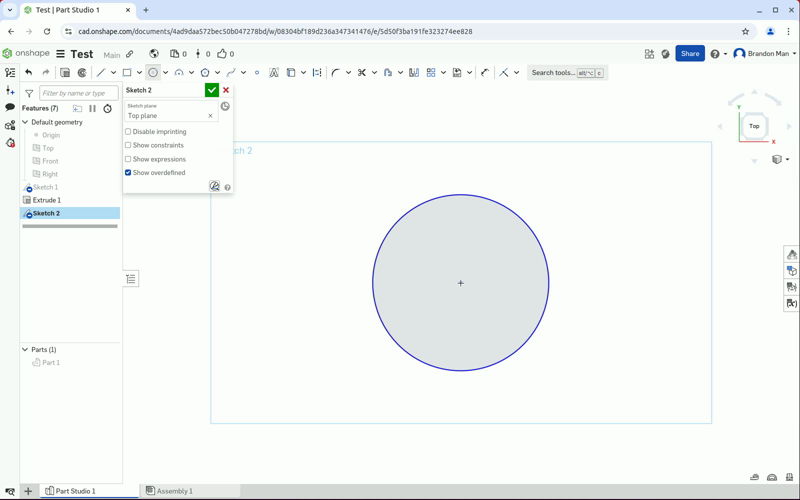
key_up(shift)
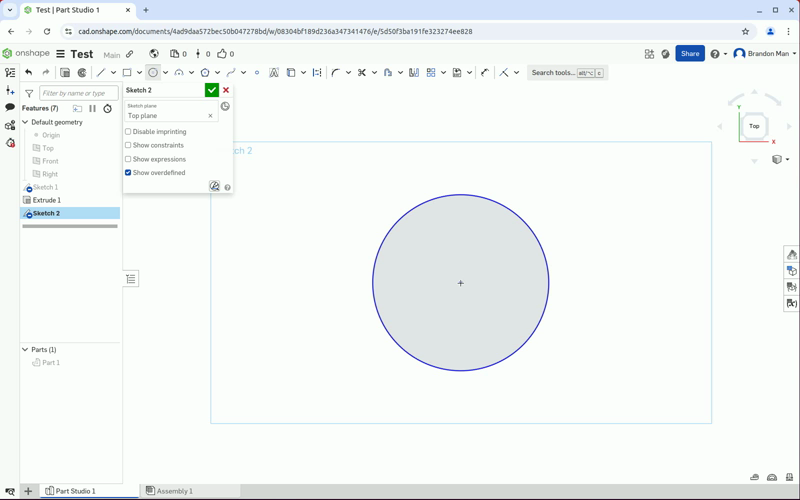
mouse_move(534, 282)
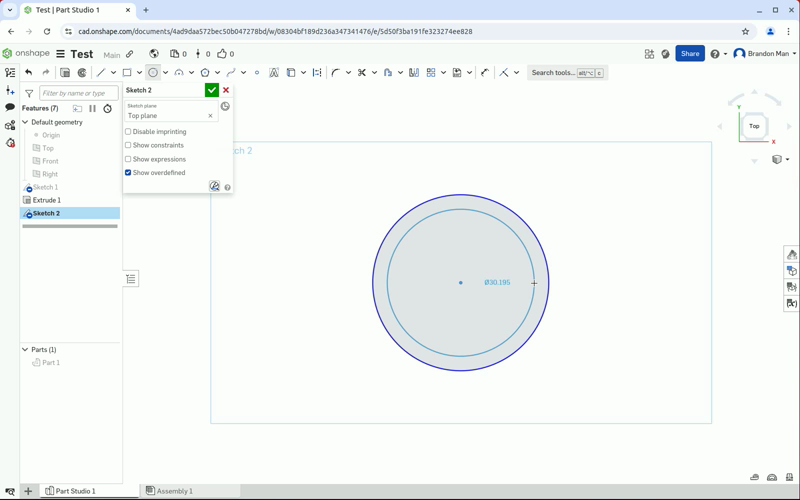
click(534, 282)
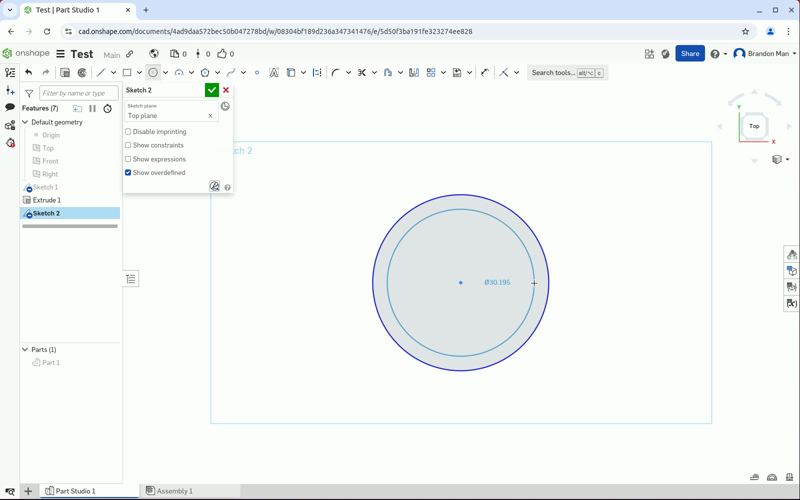
key(esc)
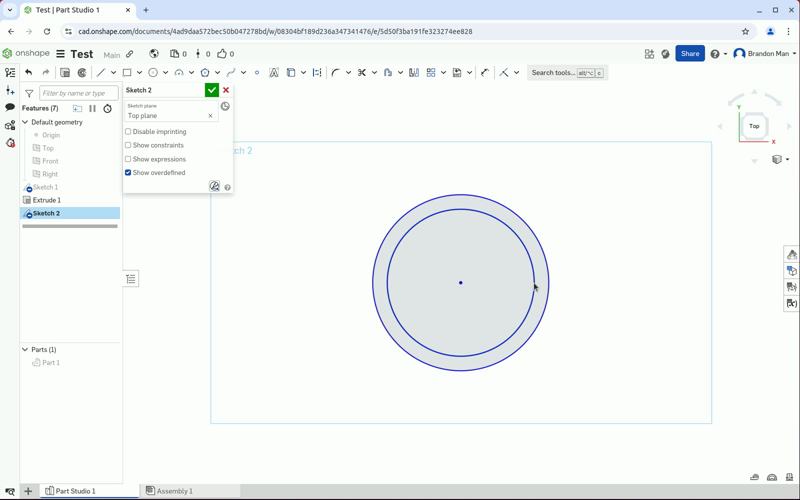
mouse_move(472, 360)
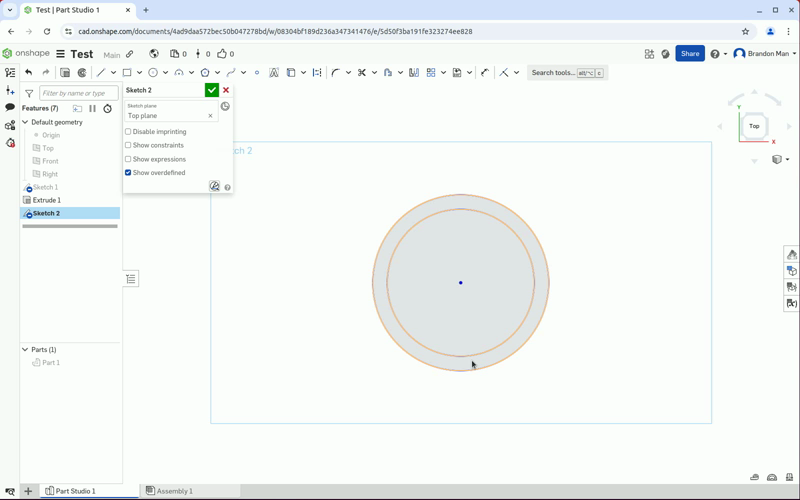
click(472, 360)
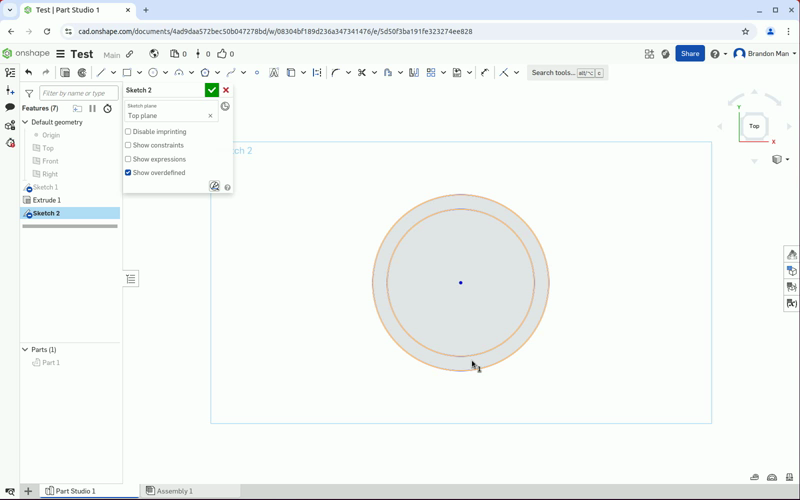
mouse_move(73, 352)
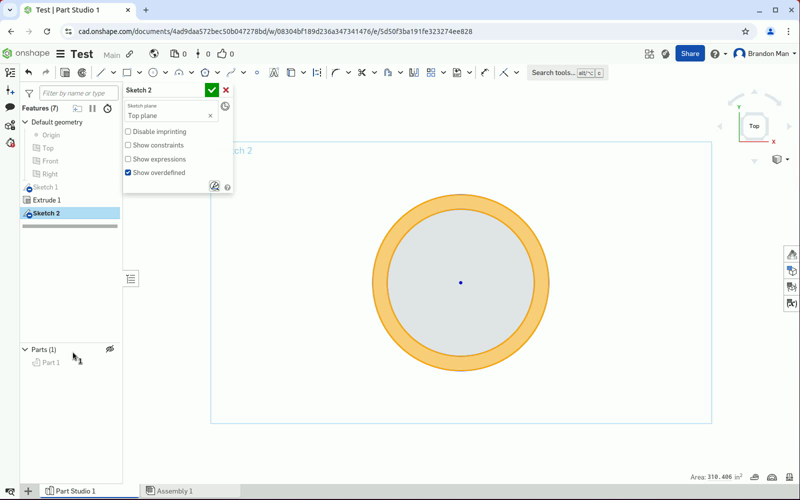
key(shift+y)
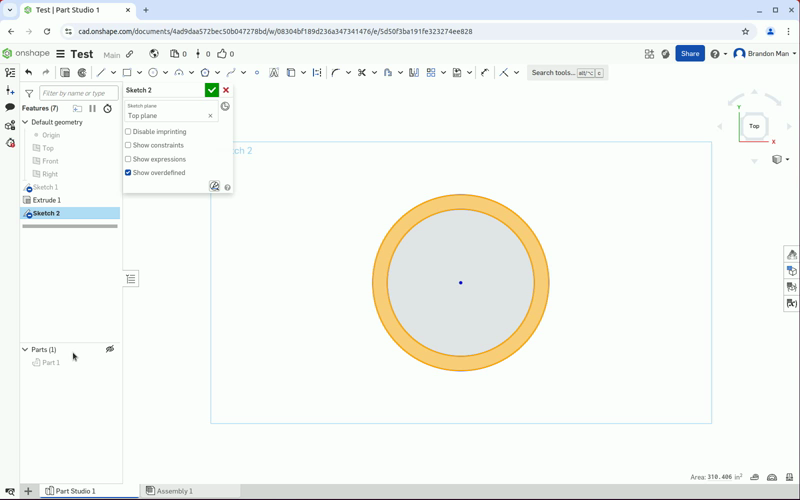
key(shift+e)
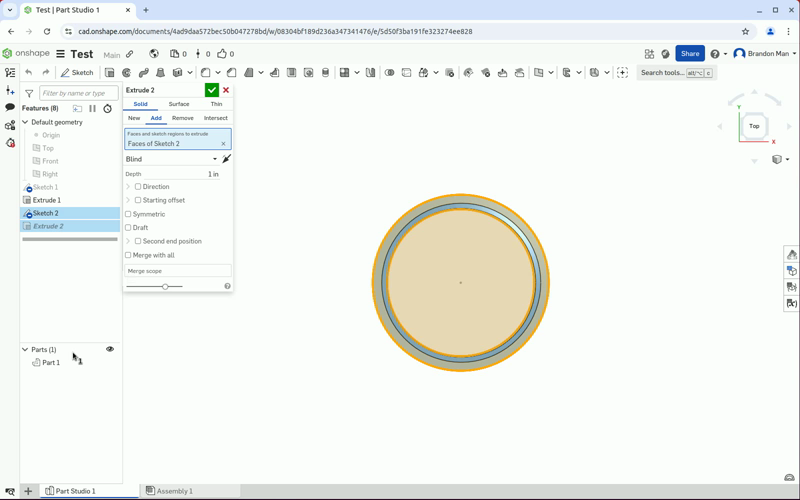
mouse_move(143, 106)
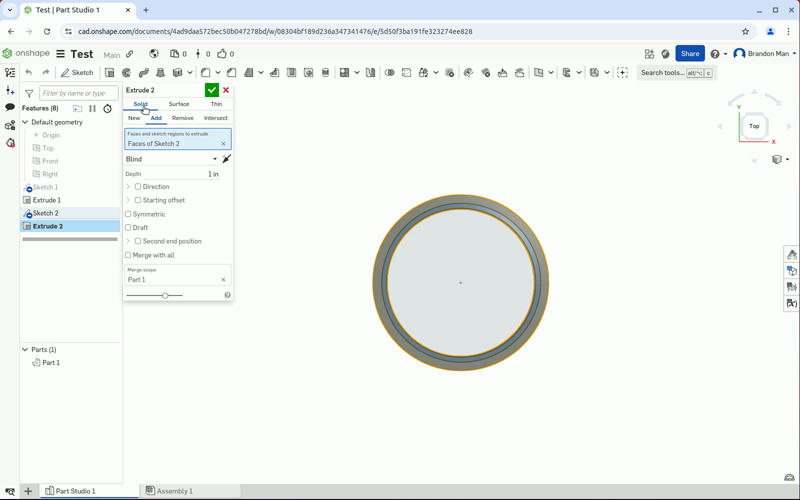
click(143, 106)
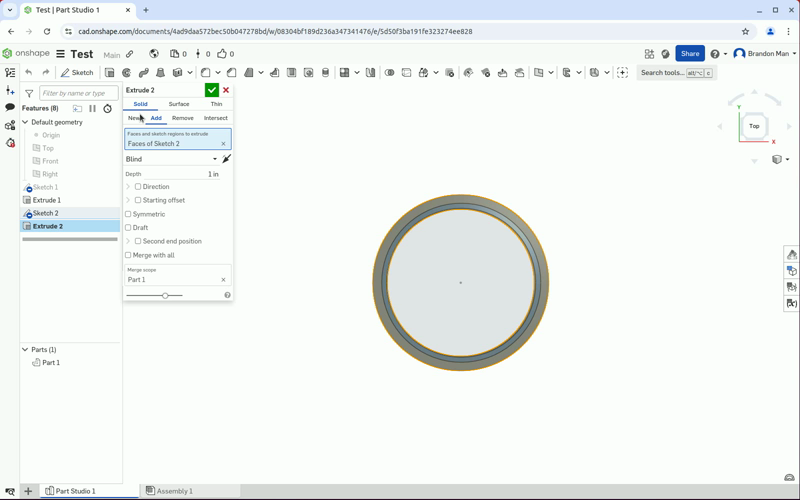
mouse_move(137, 120)
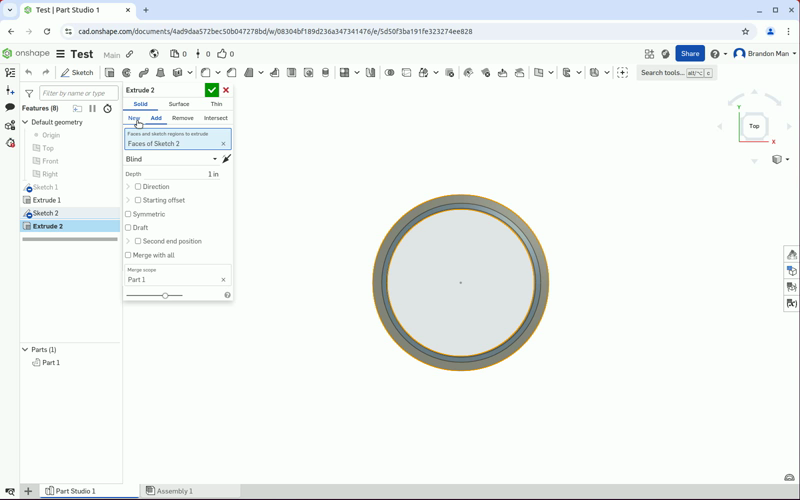
click(137, 120)
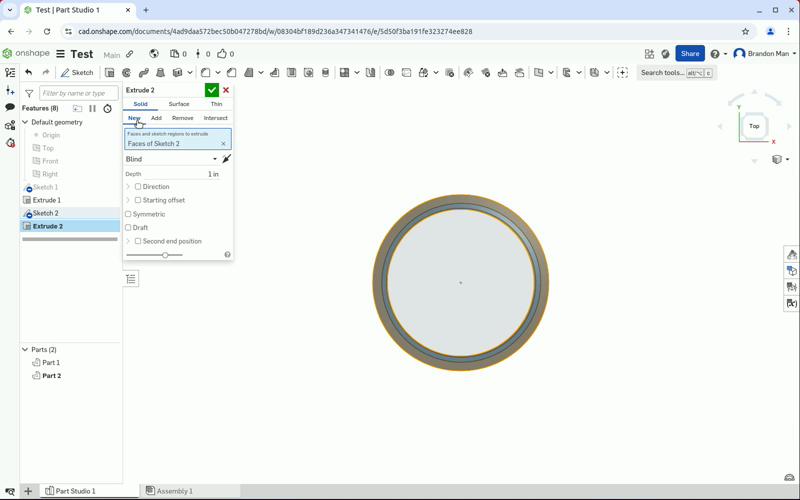
key(tab, 4)
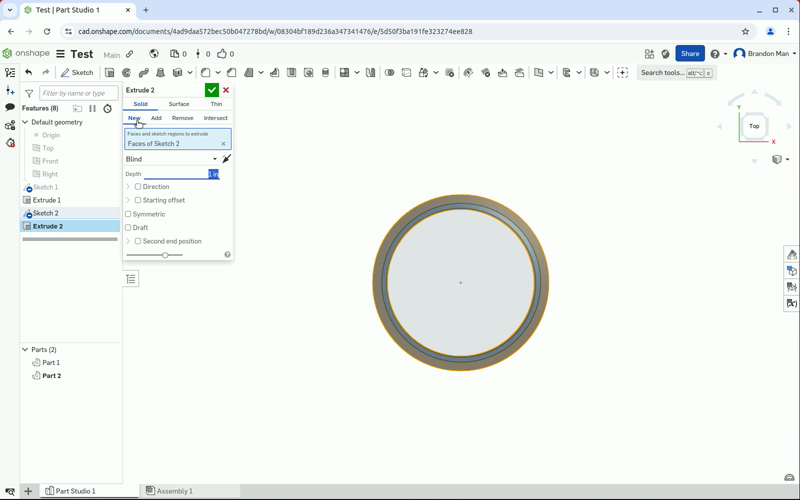
text(0.963)
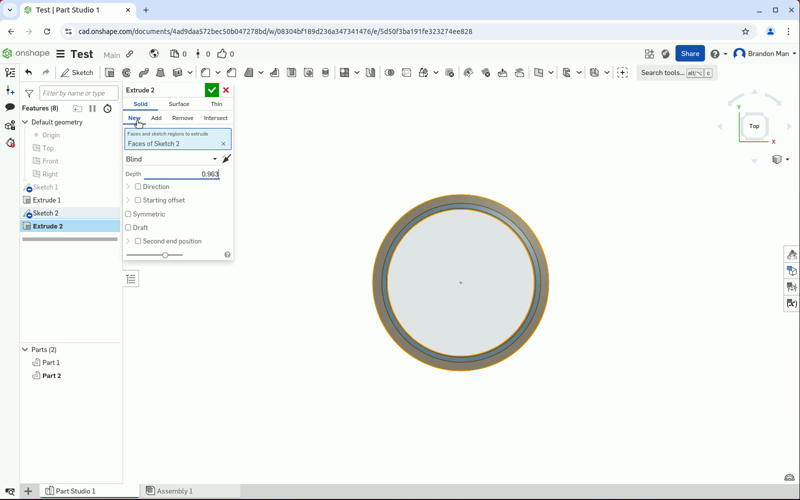
key(enter)
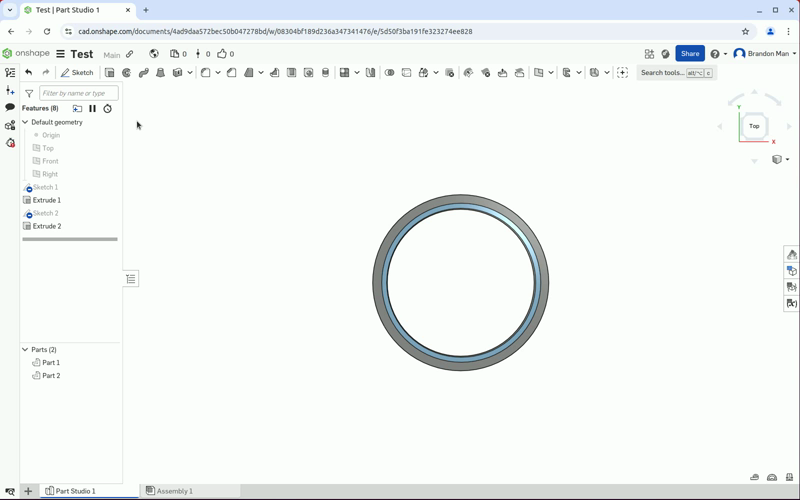
key(shift+h)
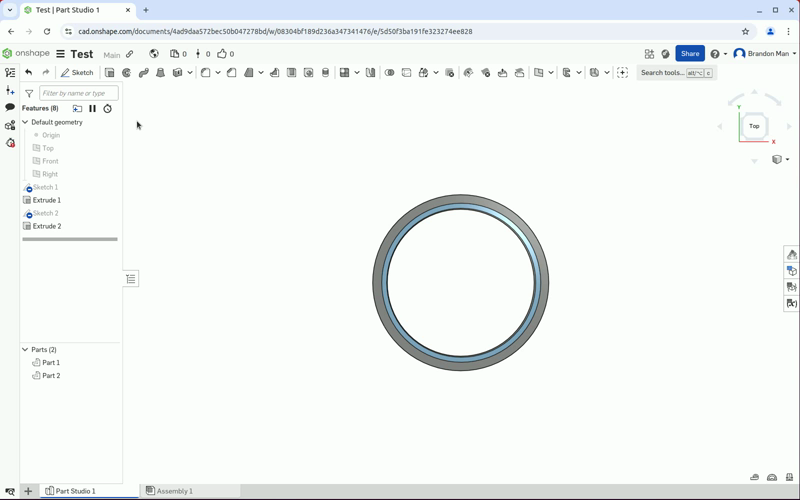
key(shift+h)
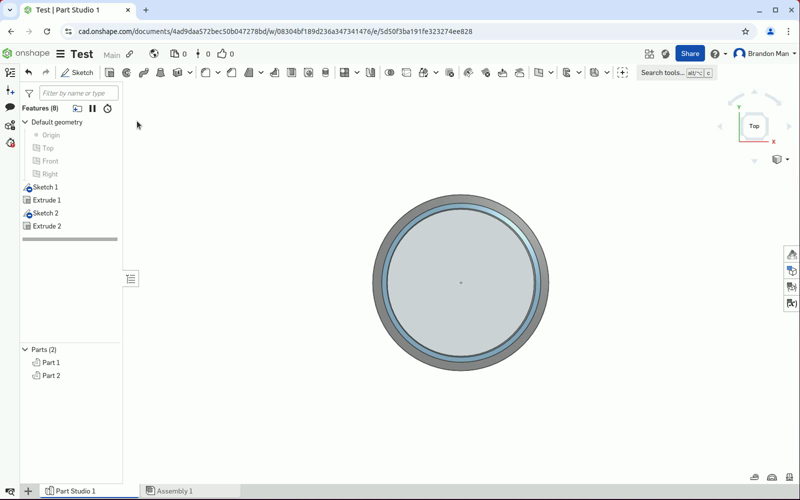
key(shift+7)
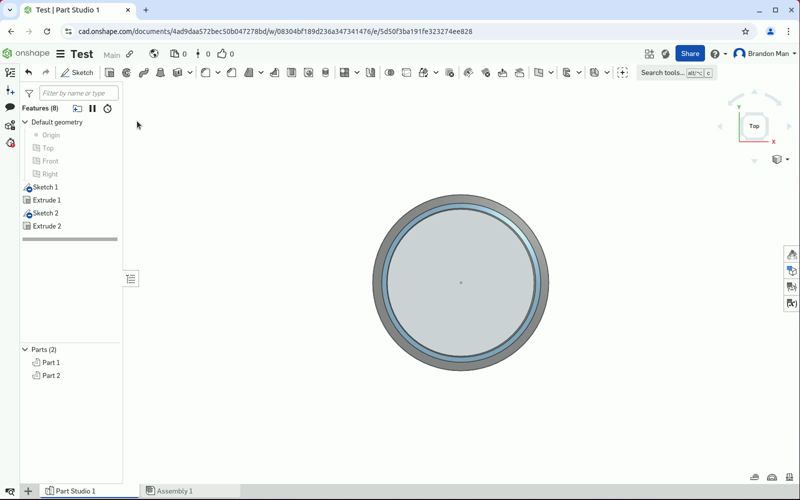
key(up, 3)
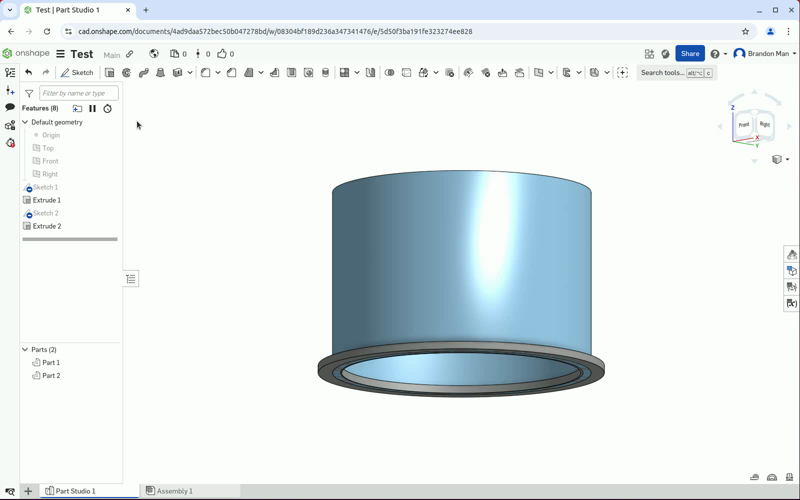
key(left, 3)
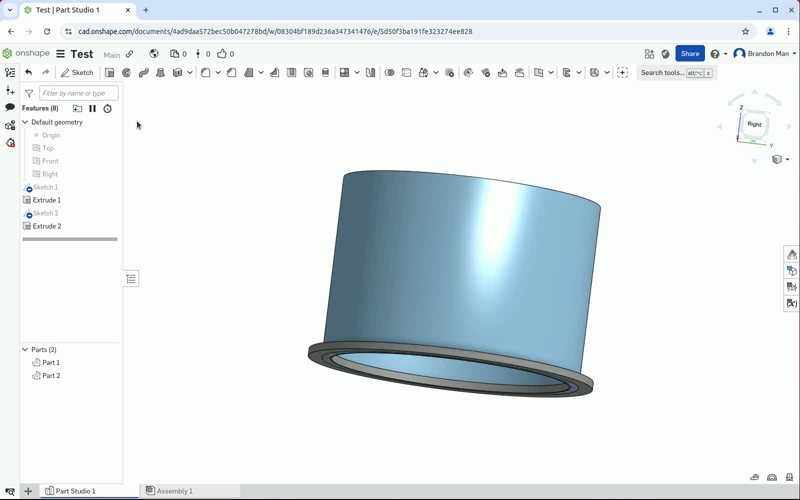
key(right, 3)
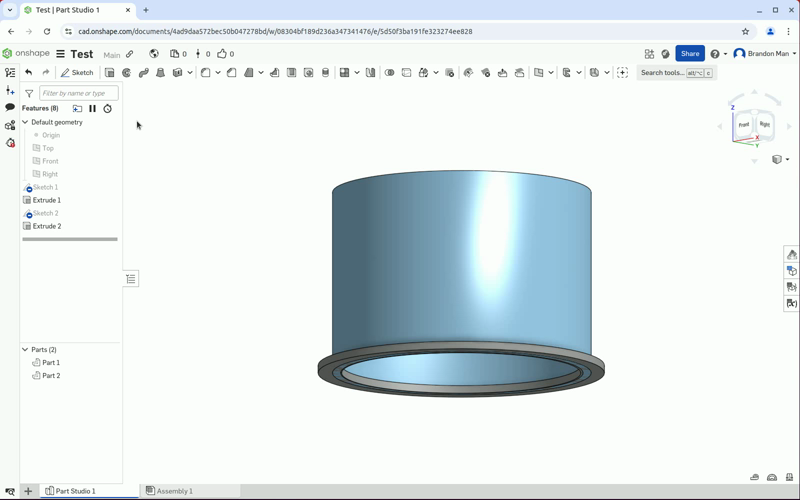
key(down, 3)
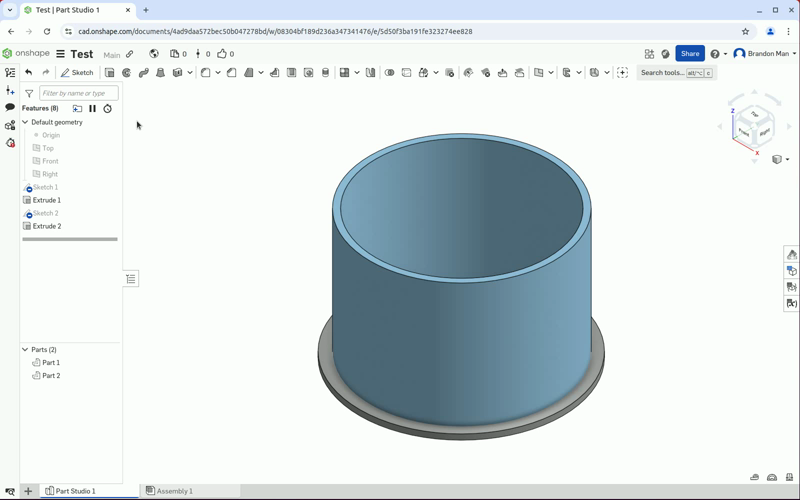
mouse_move(73, 189)
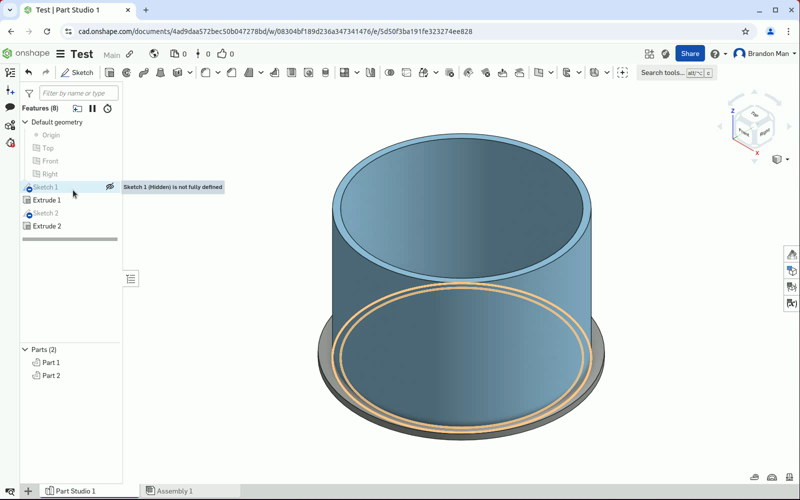
click(73, 189)